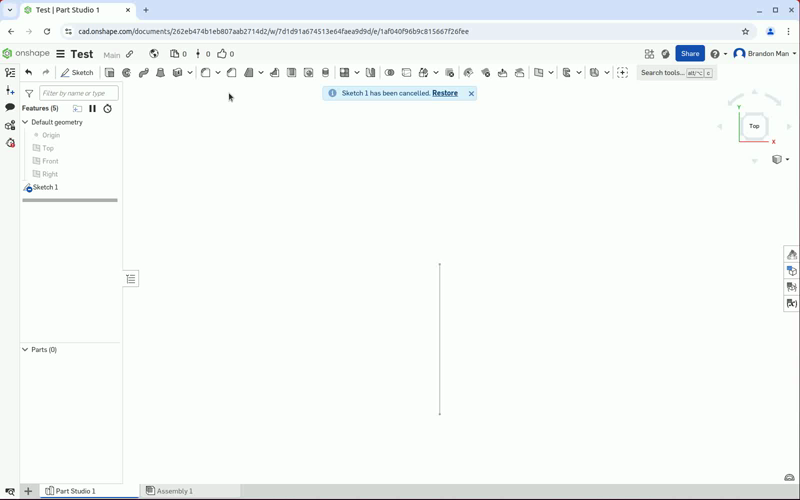
key(shift+h)
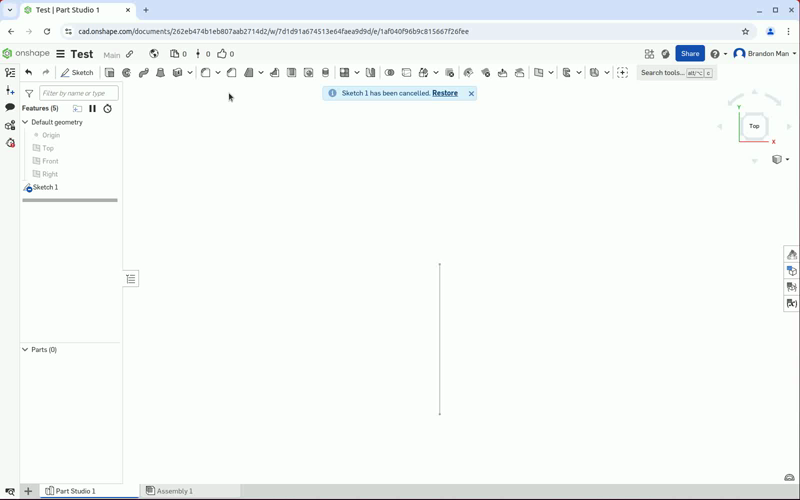
key(shift+s)
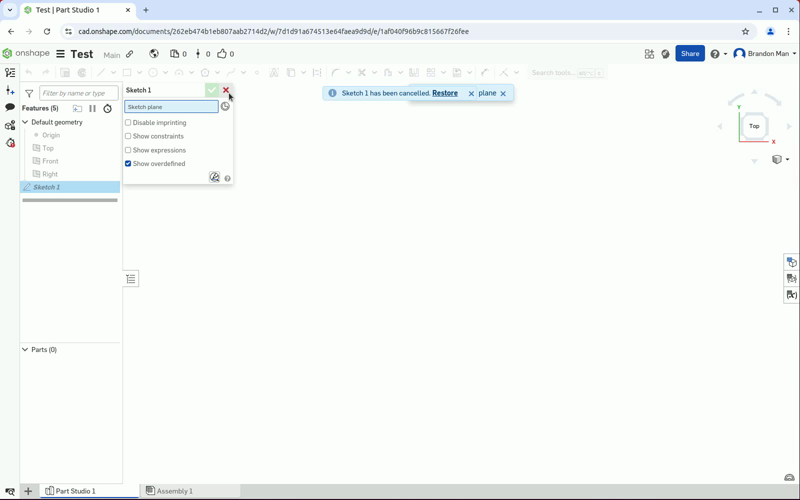
mouse_move(73, 150)
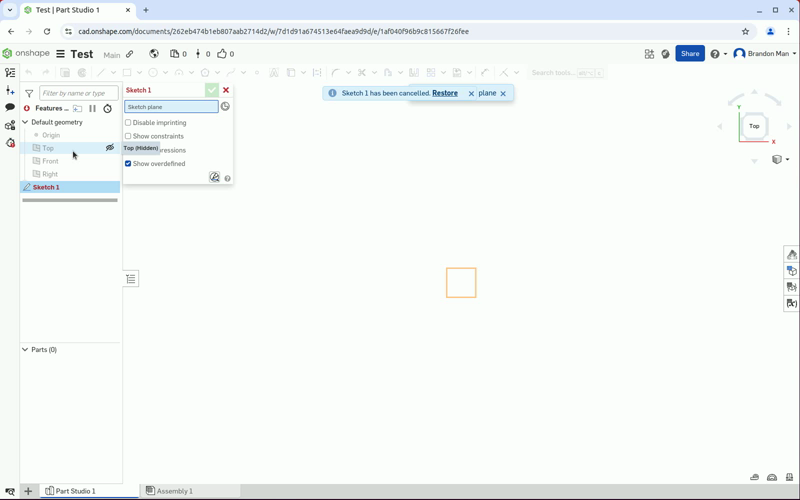
click(73, 150)
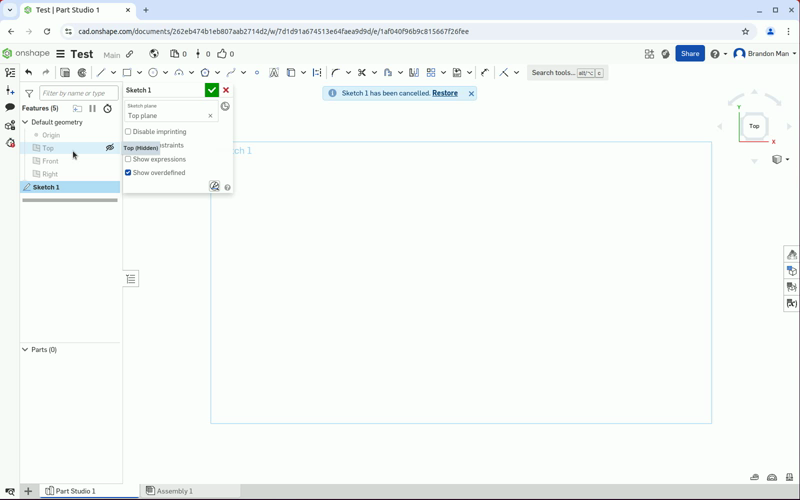
mouse_move(73, 352)
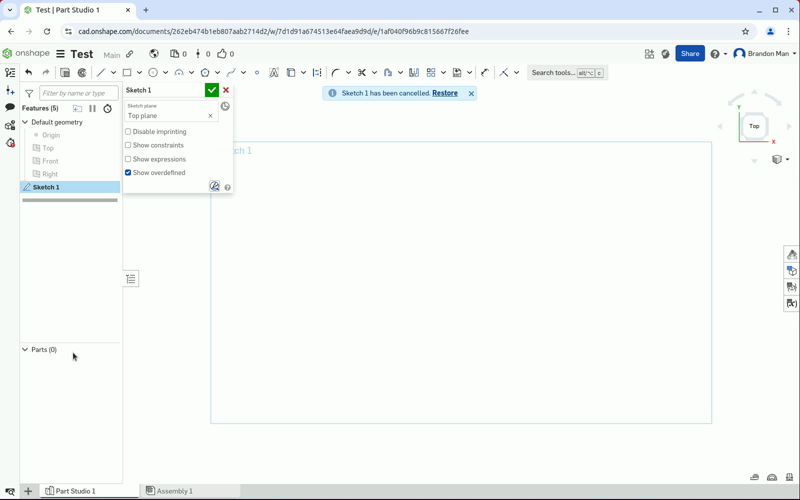
key(y)
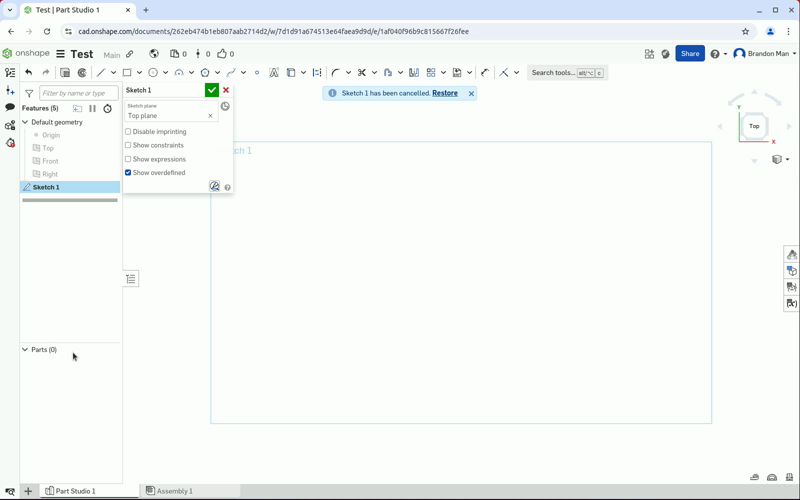
key(c)
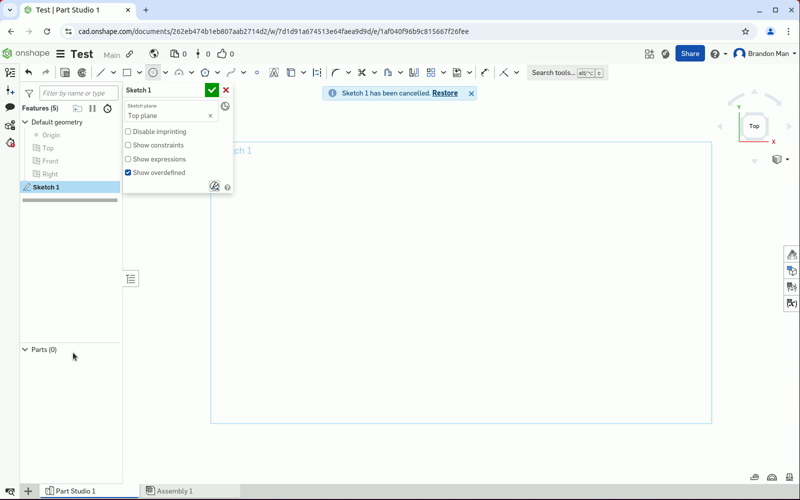
key_down(shift)
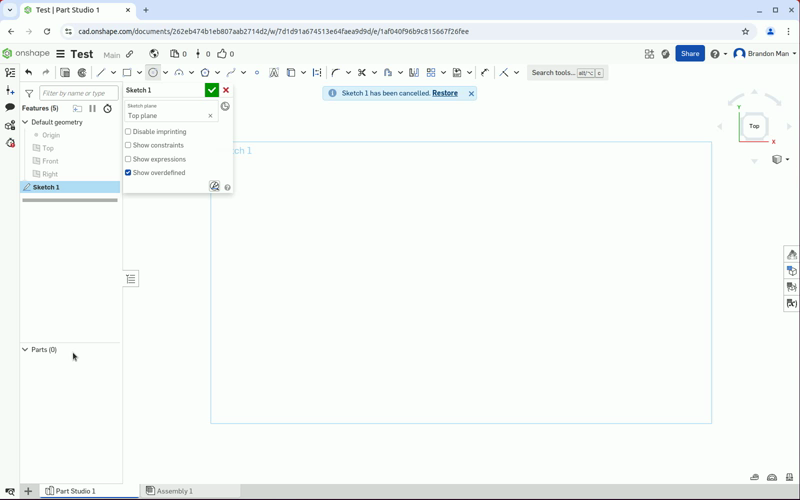
mouse_move(460, 282)
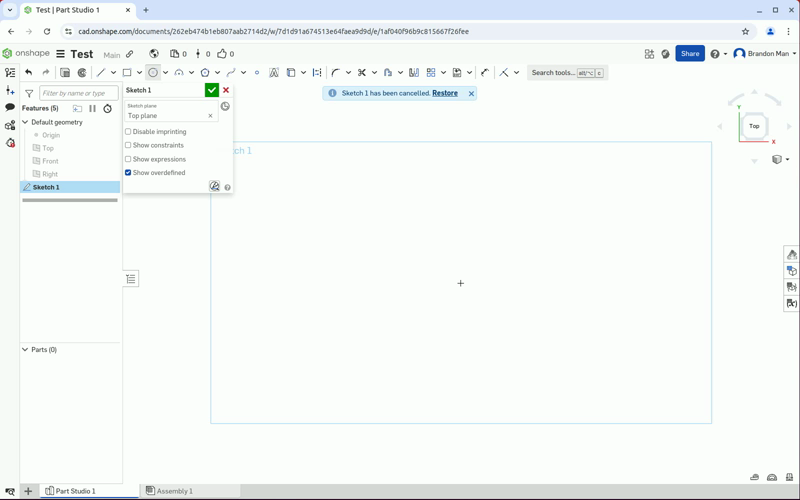
click(460, 282)
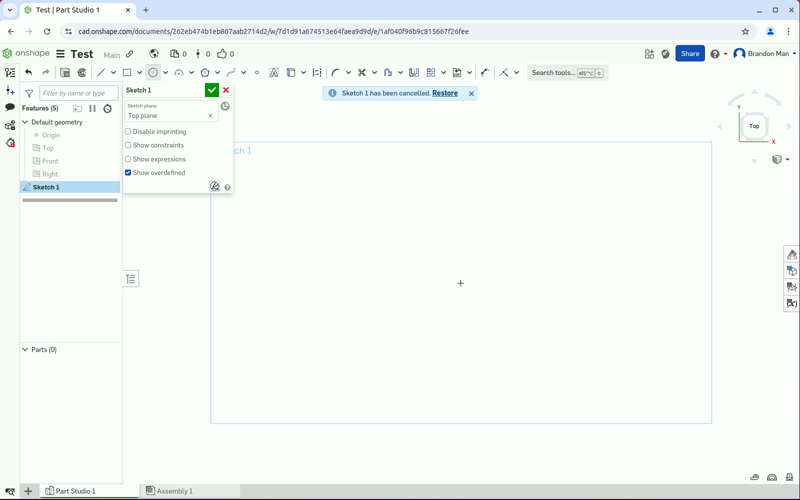
key_up(shift)
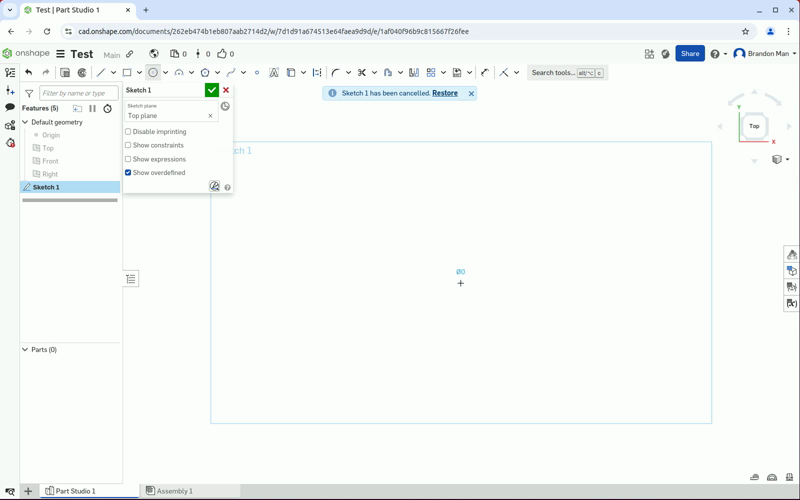
mouse_move(541, 282)
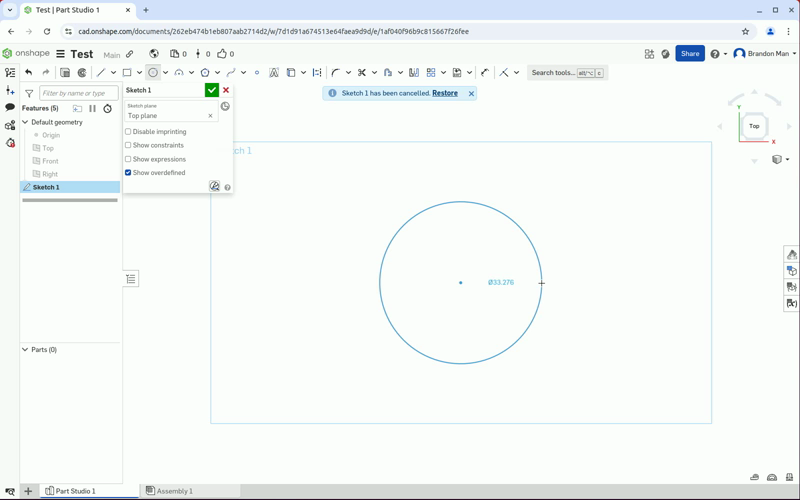
click(541, 282)
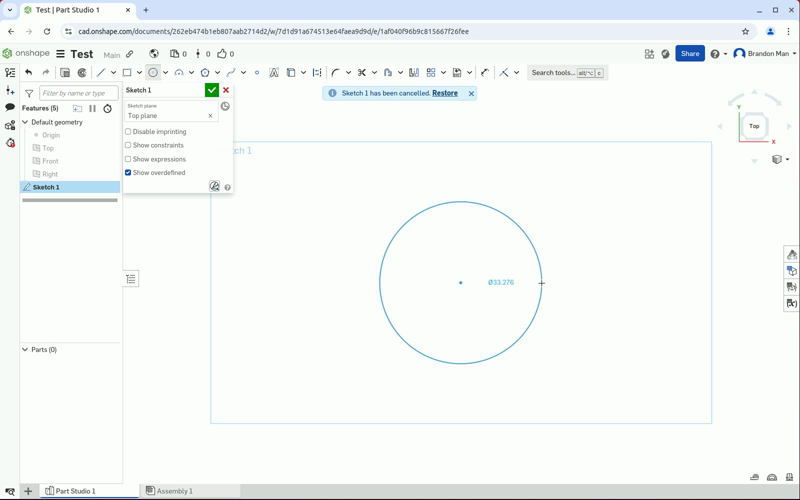
key(esc)
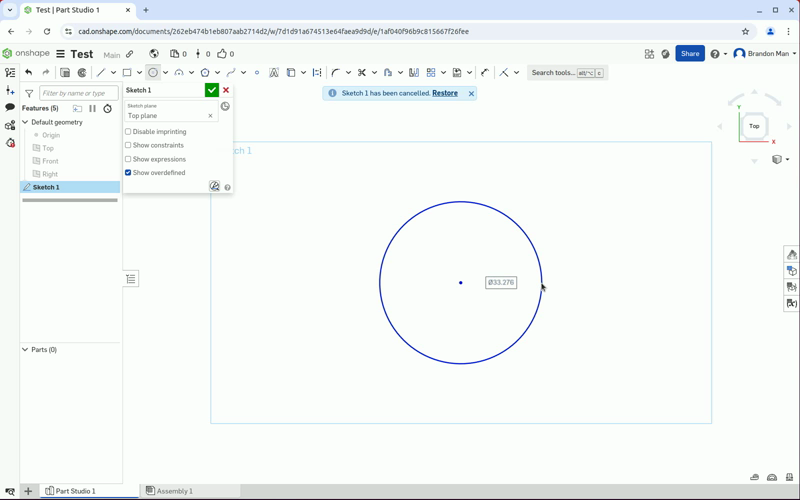
mouse_move(473, 329)
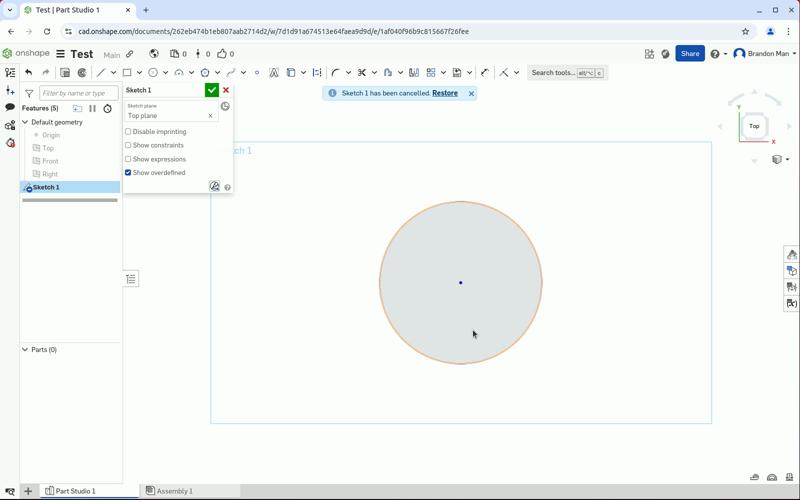
click(473, 329)
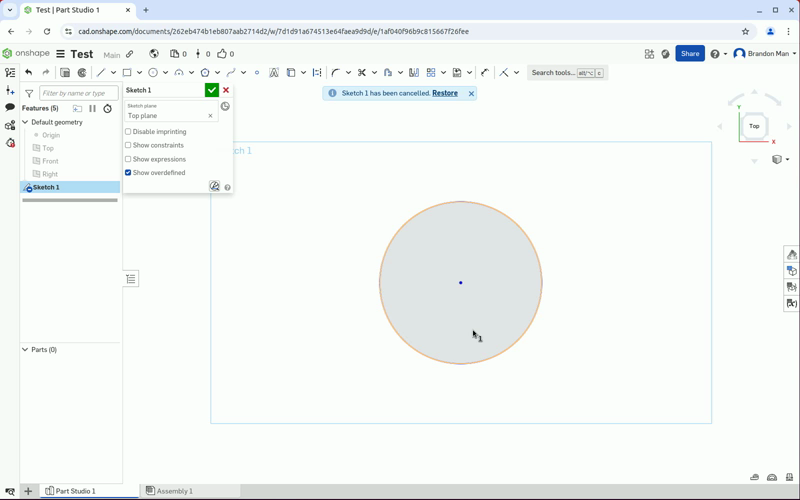
mouse_move(73, 352)
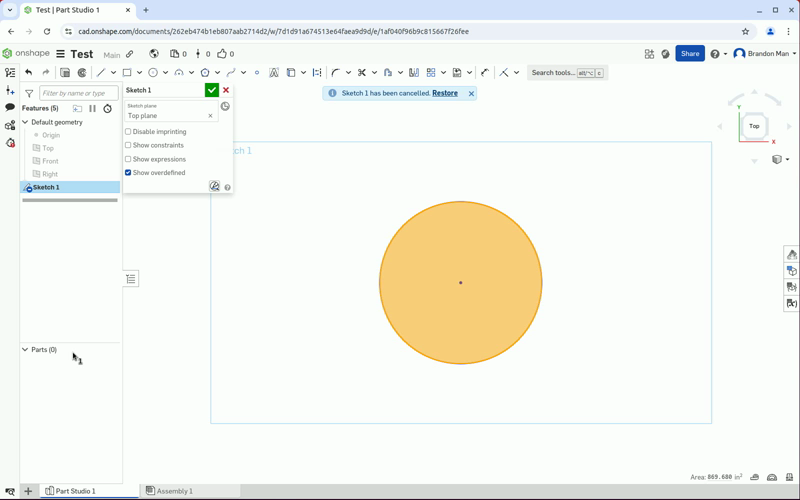
key(shift+y)
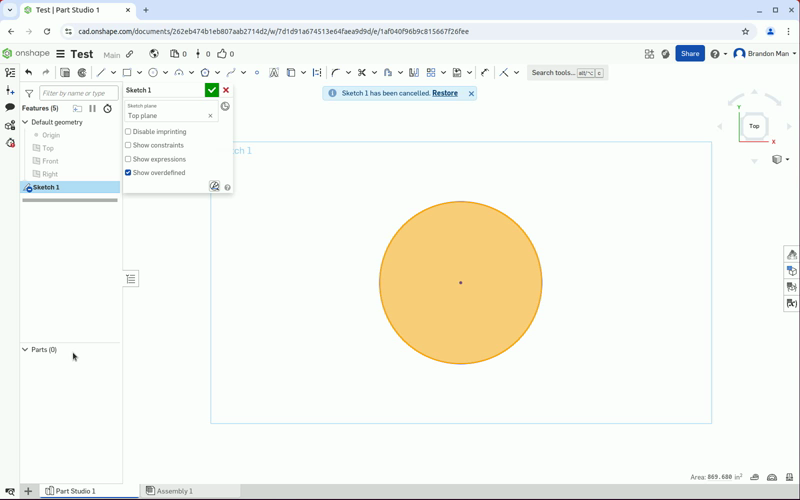
key(shift+e)
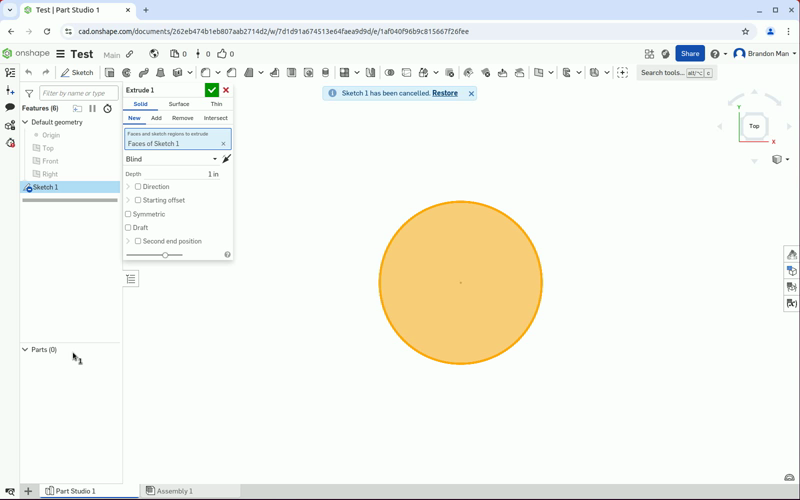
mouse_move(143, 106)
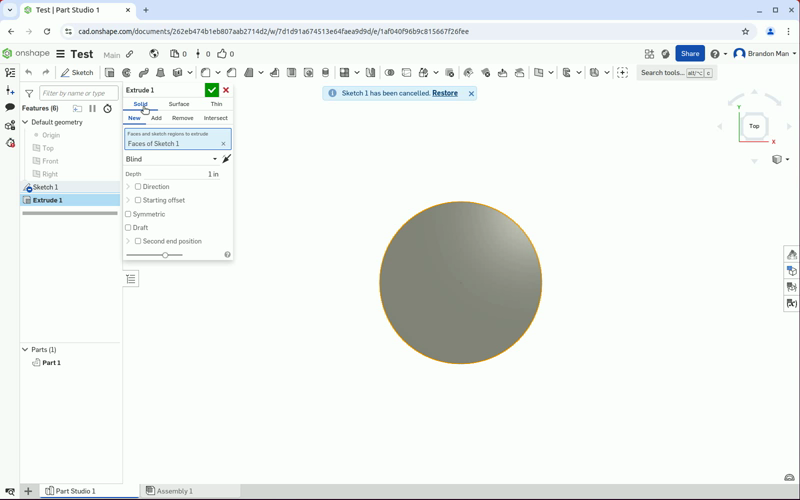
click(143, 106)
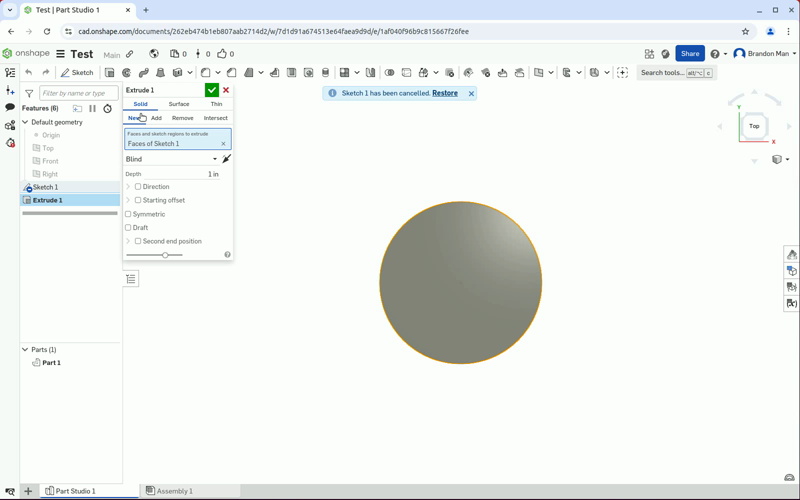
mouse_move(137, 120)
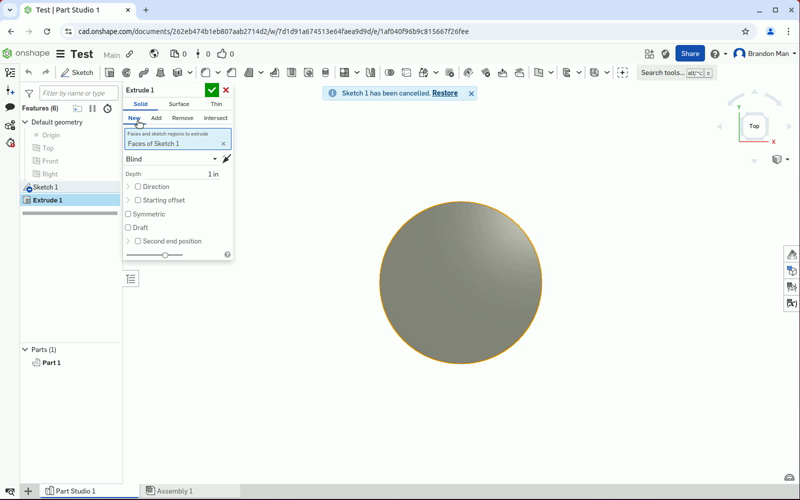
click(137, 120)
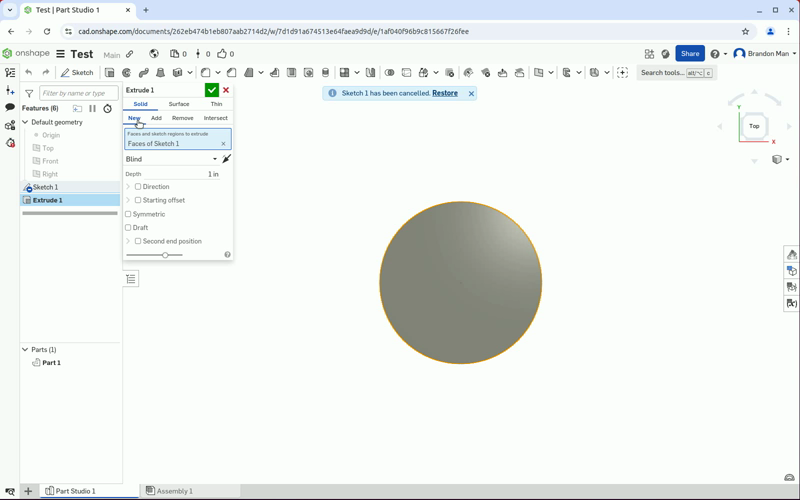
key(tab, 4)
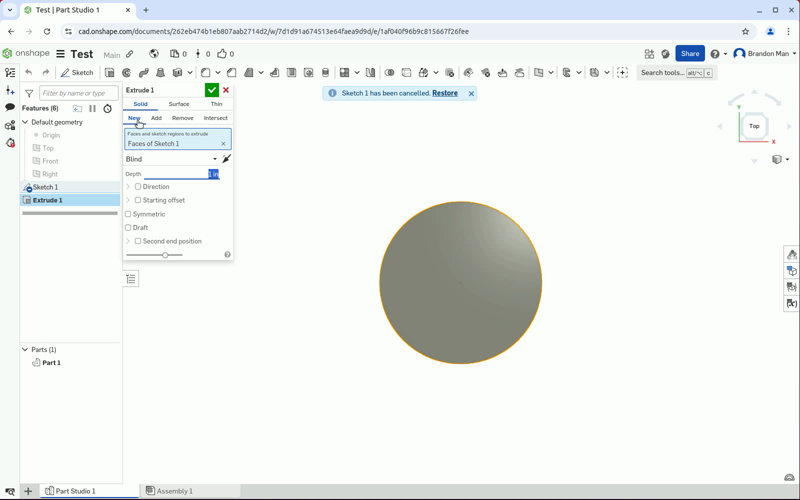
text(13.239)
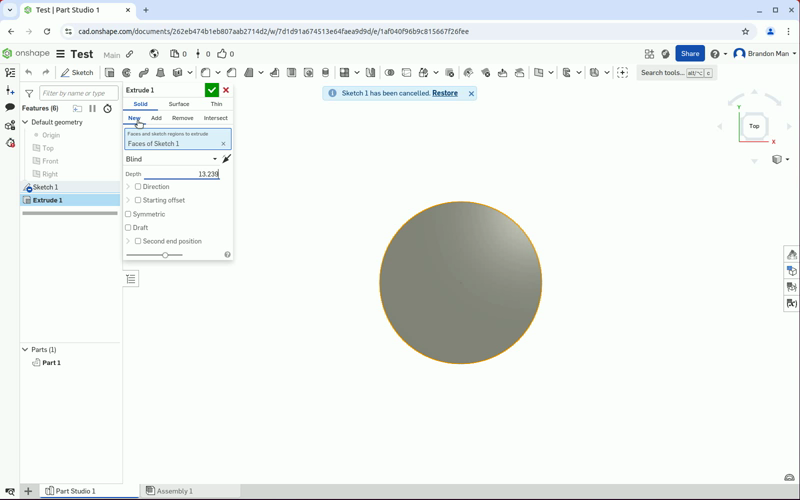
key(enter)
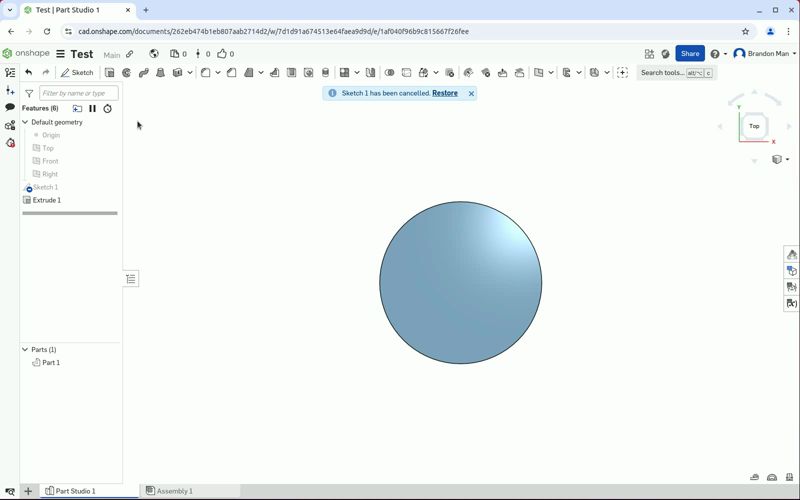
key(shift+h)
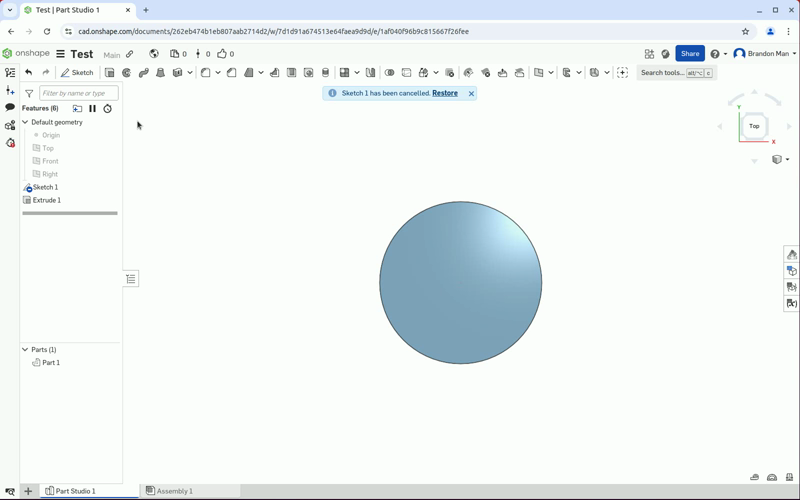
key(shift+h)
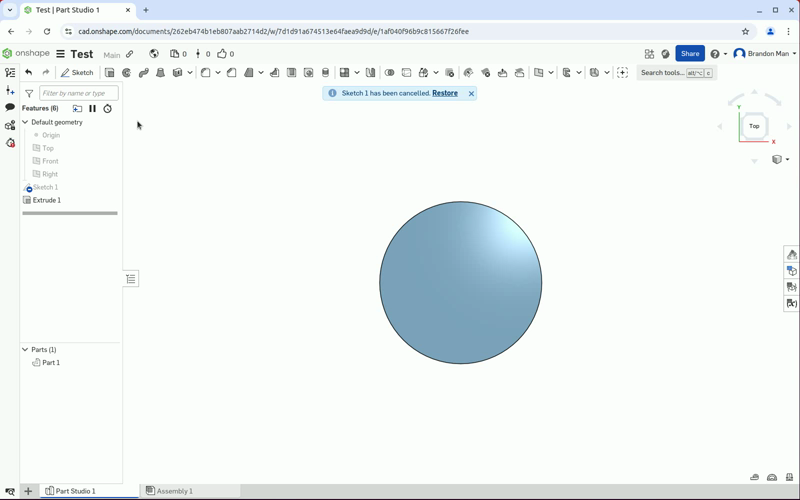
mouse_move(73, 189)
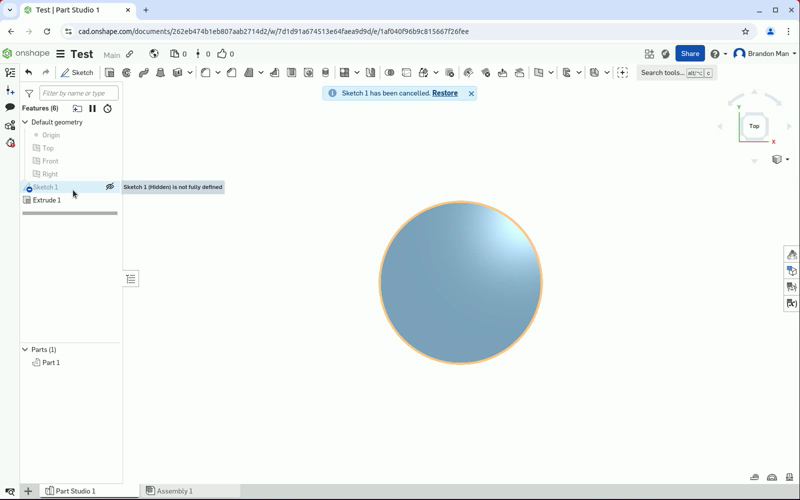
click(73, 189)
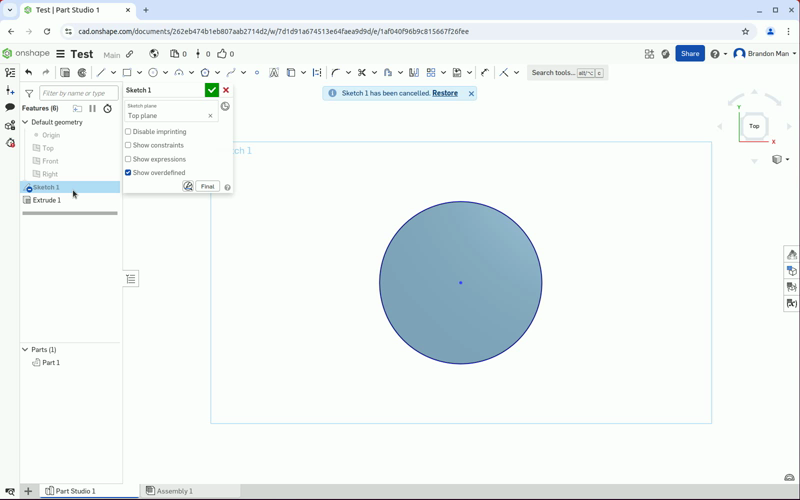
mouse_move(229, 92)
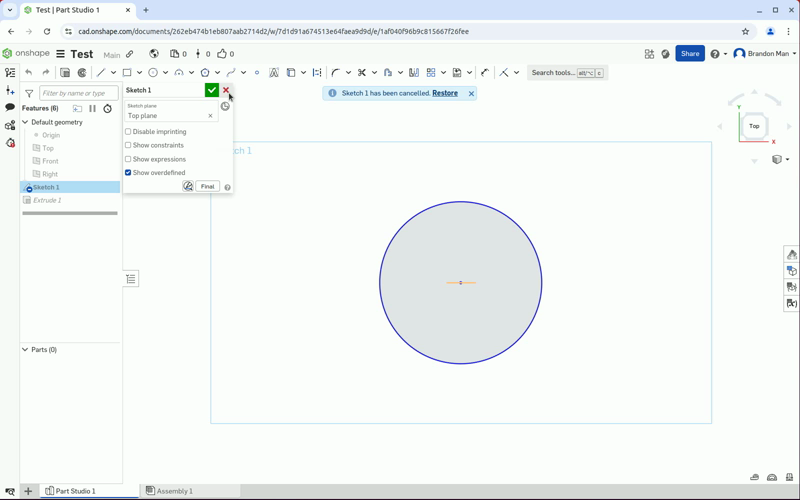
click(229, 92)
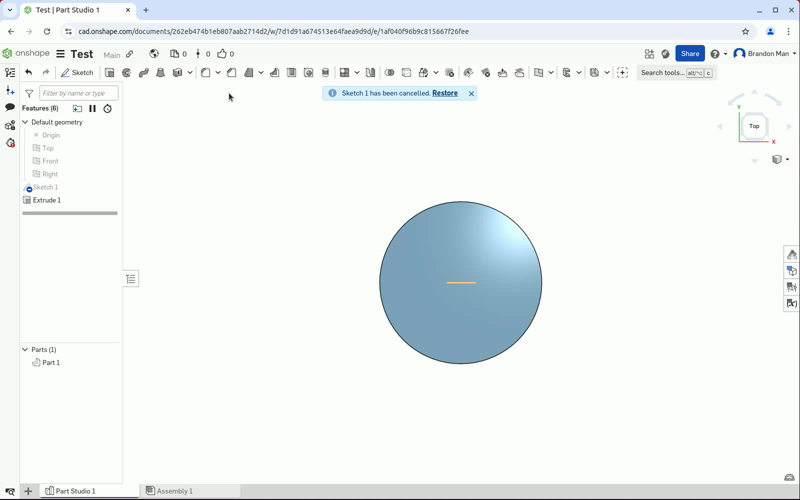
mouse_move(541, 75)
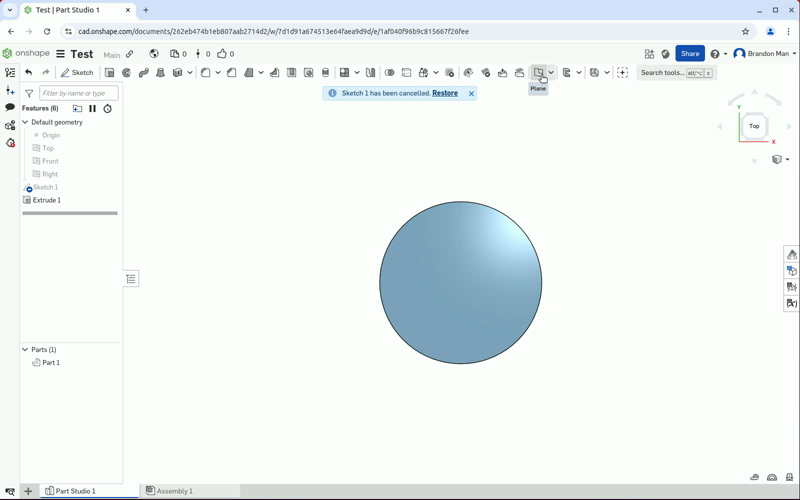
click(541, 75)
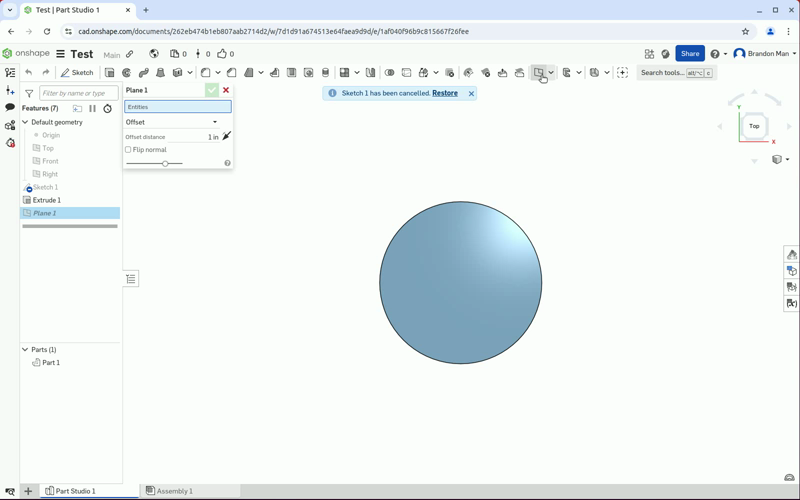
mouse_move(73, 150)
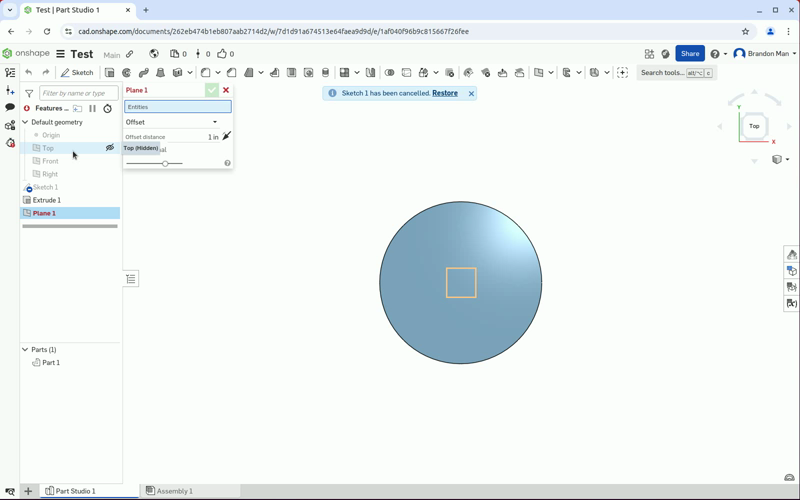
click(73, 150)
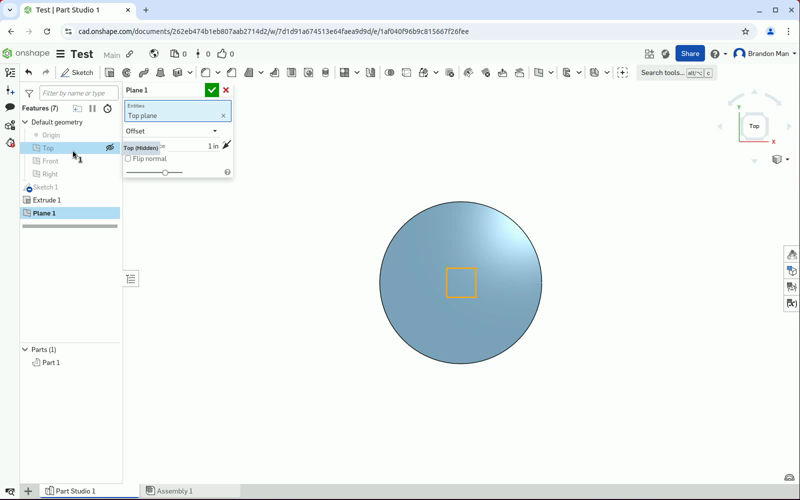
key(tab, 2)
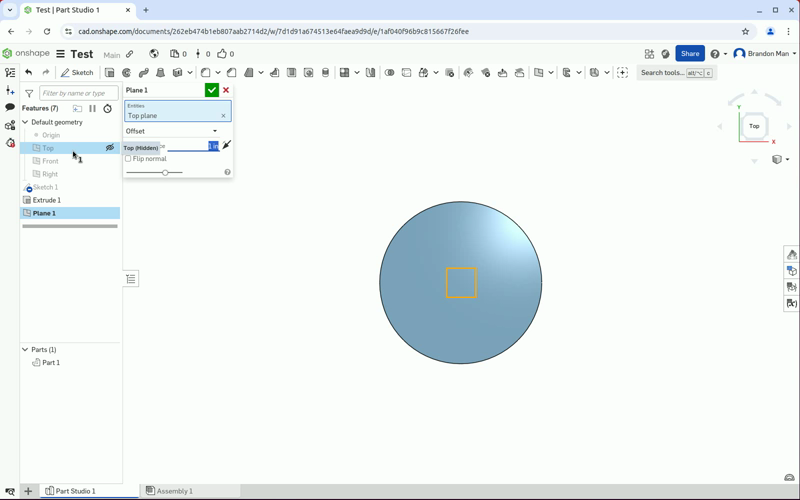
text(13.249)
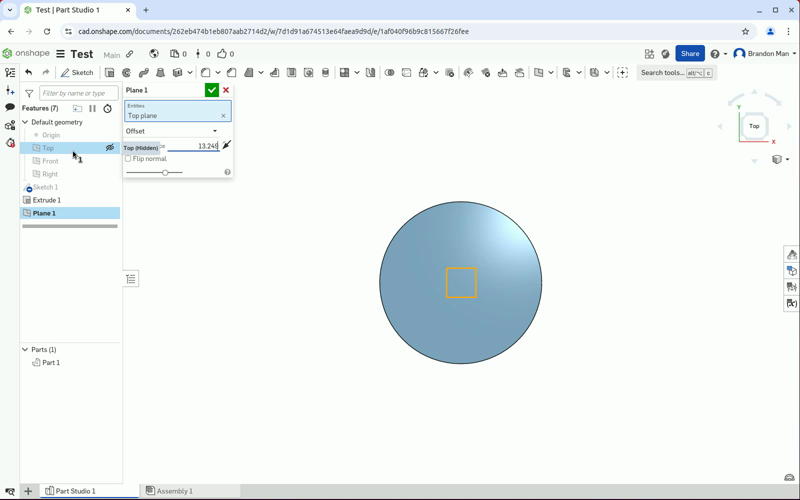
key(enter, 2)
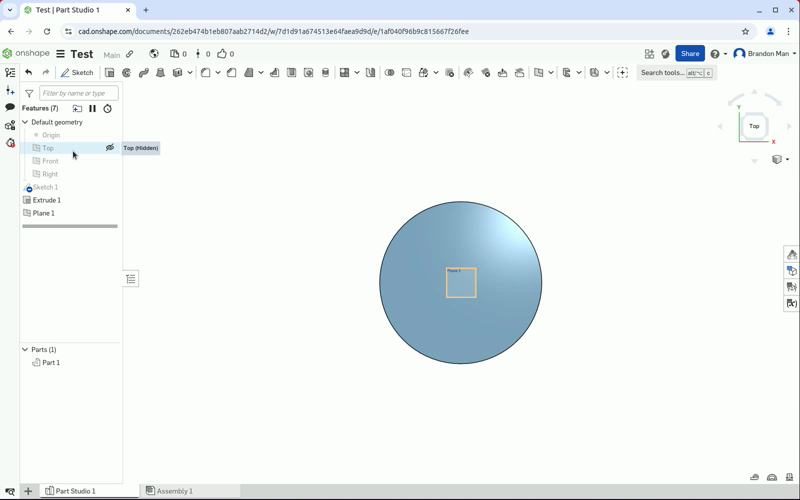
key(shift+s)
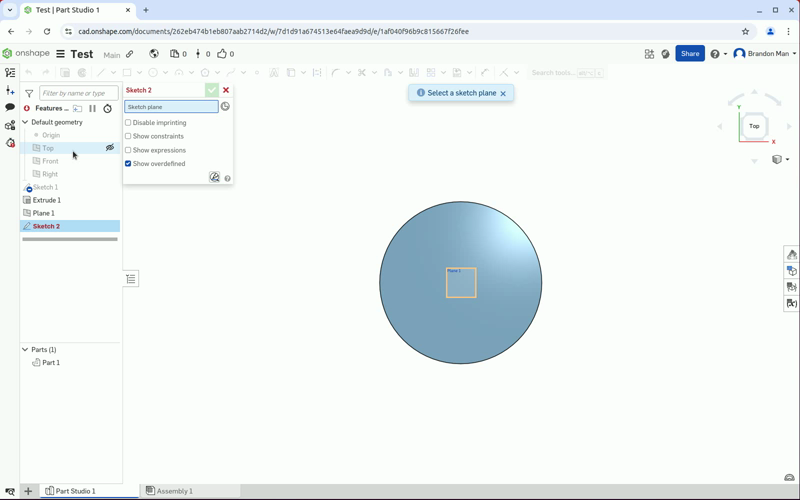
mouse_move(73, 215)
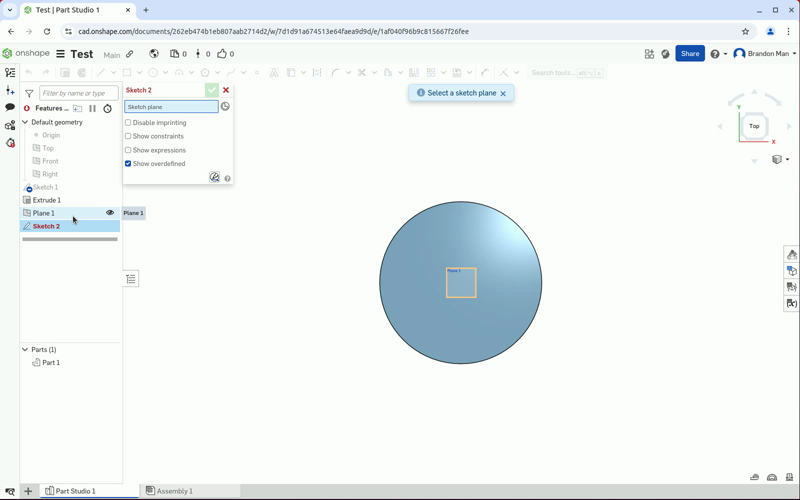
click(73, 215)
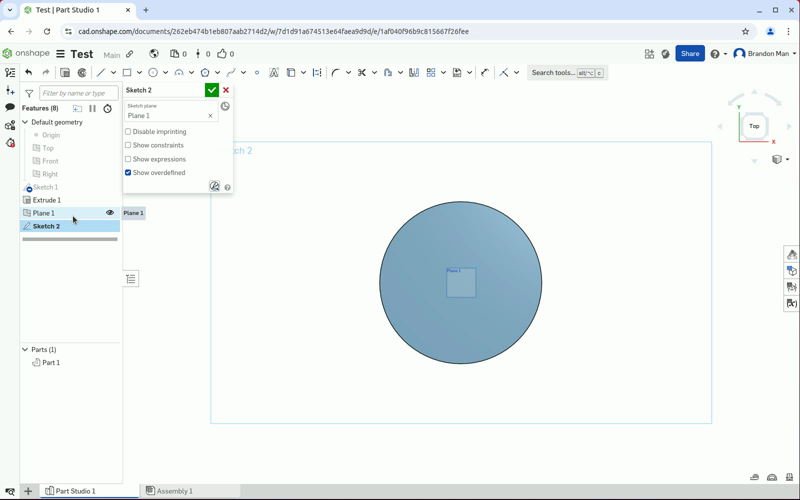
mouse_move(73, 352)
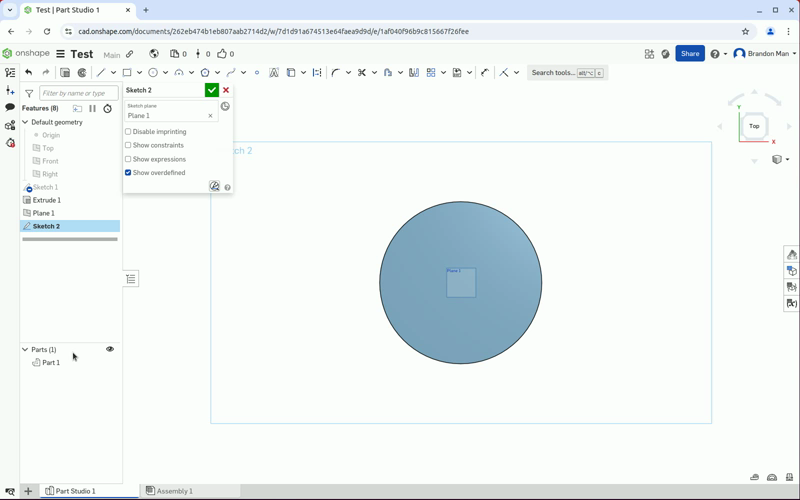
key(y)
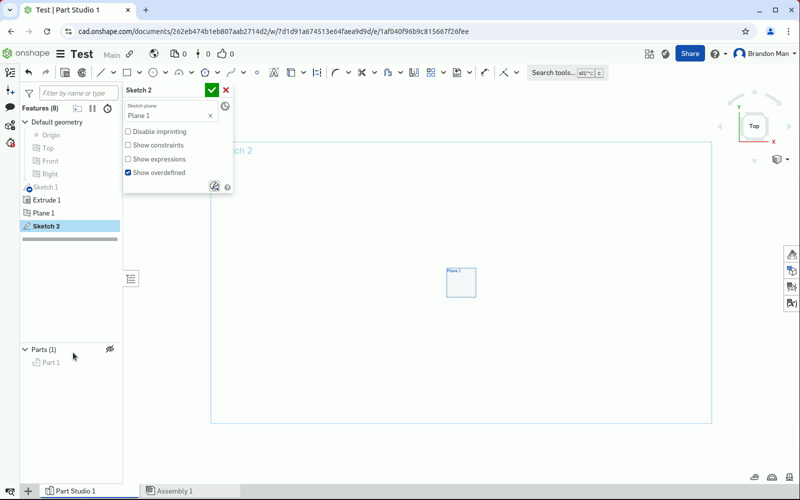
key(c)
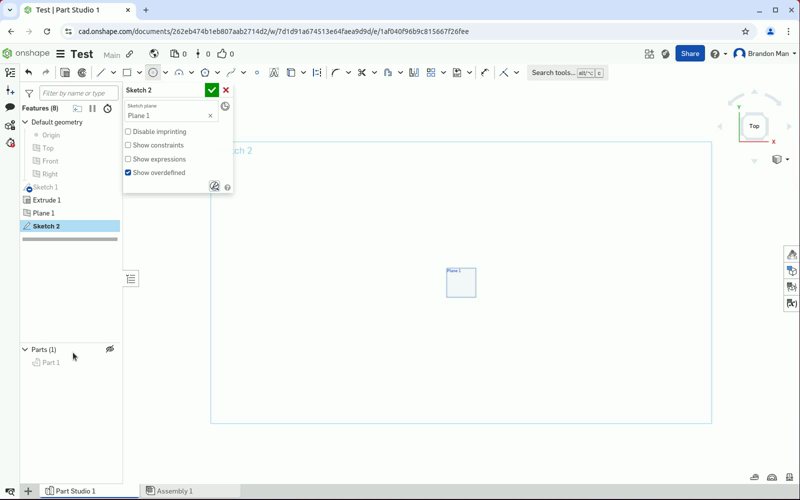
key_down(shift)
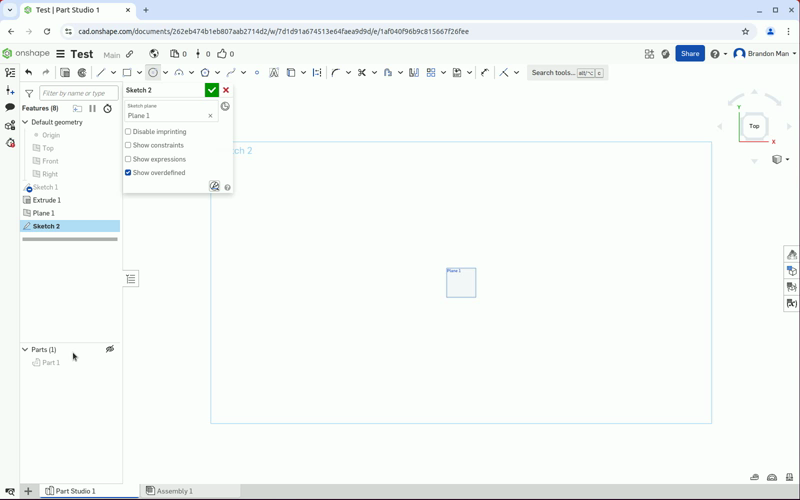
mouse_move(461, 282)
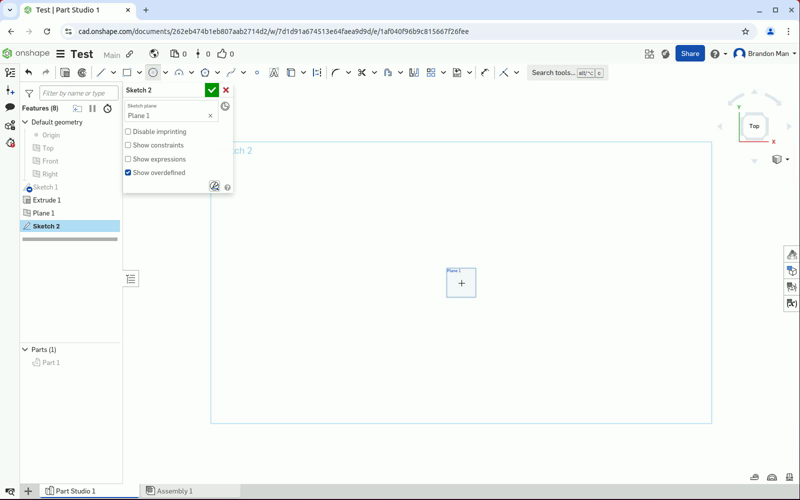
click(461, 282)
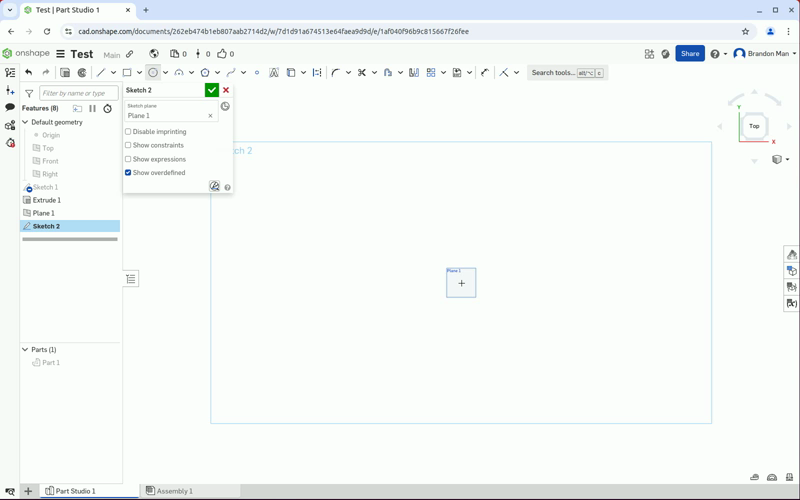
key_up(shift)
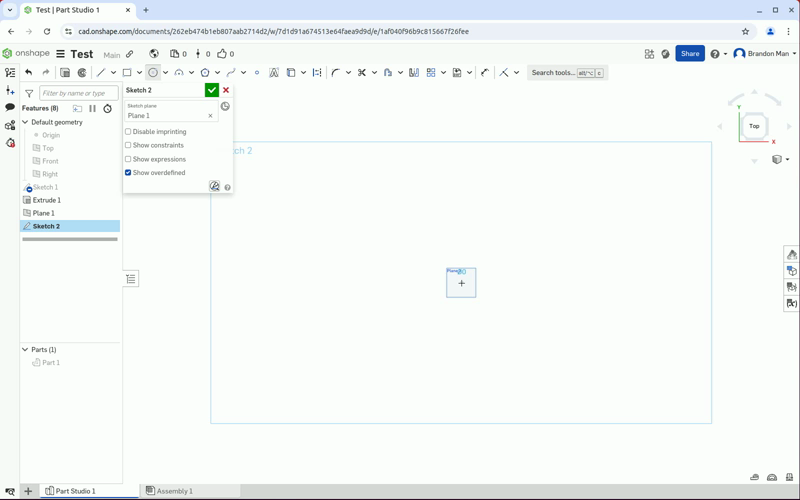
mouse_move(481, 282)
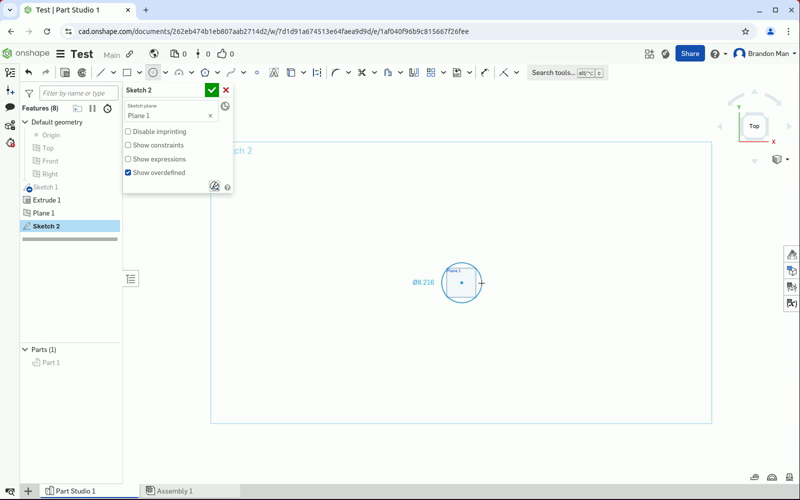
click(481, 282)
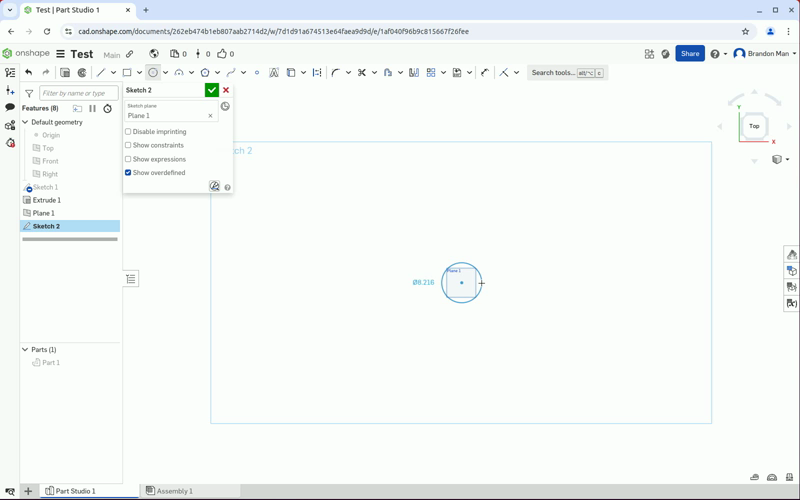
key(esc)
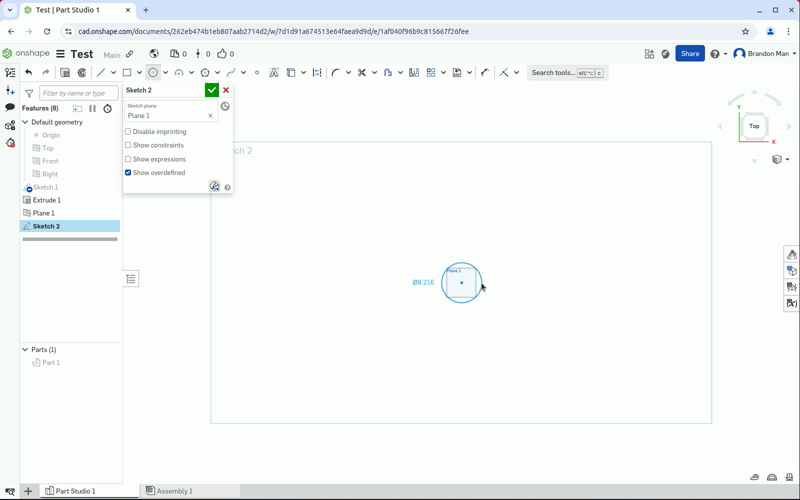
mouse_move(471, 274)
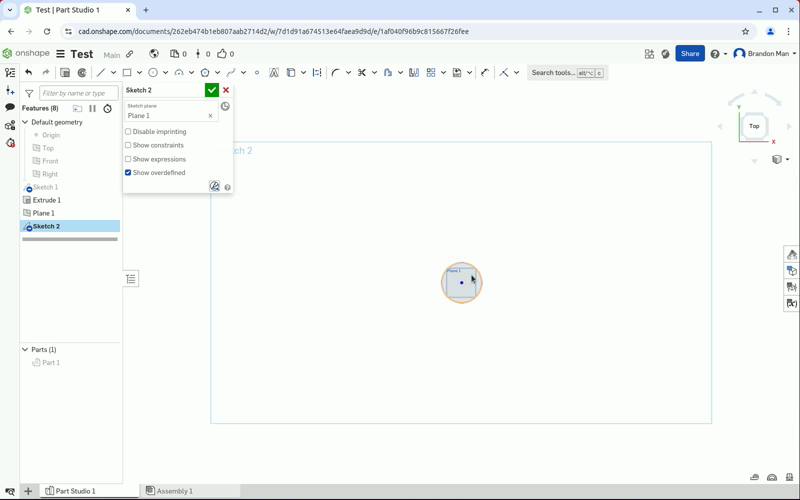
scroll(6)
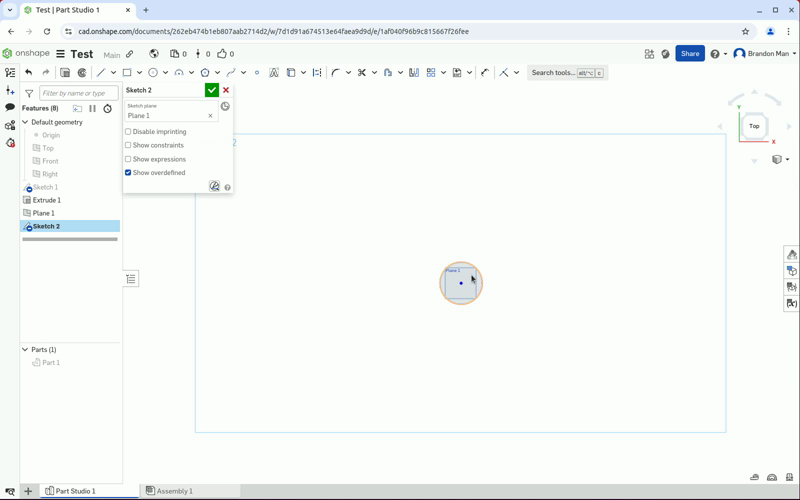
scroll(6)
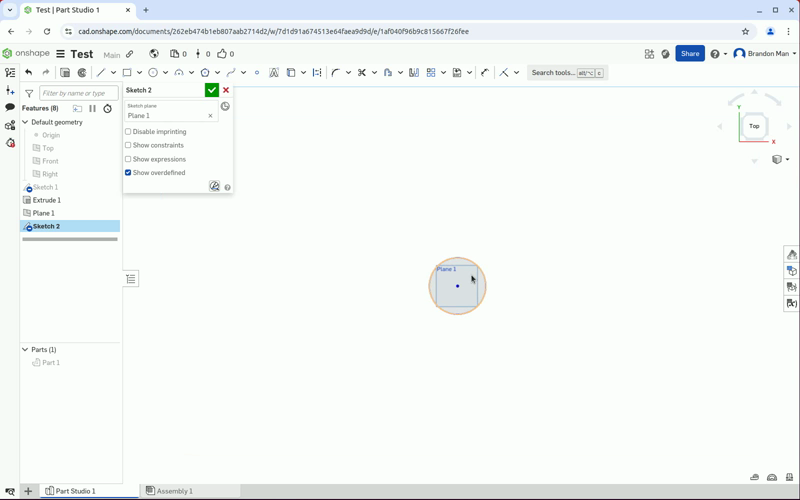
scroll(6)
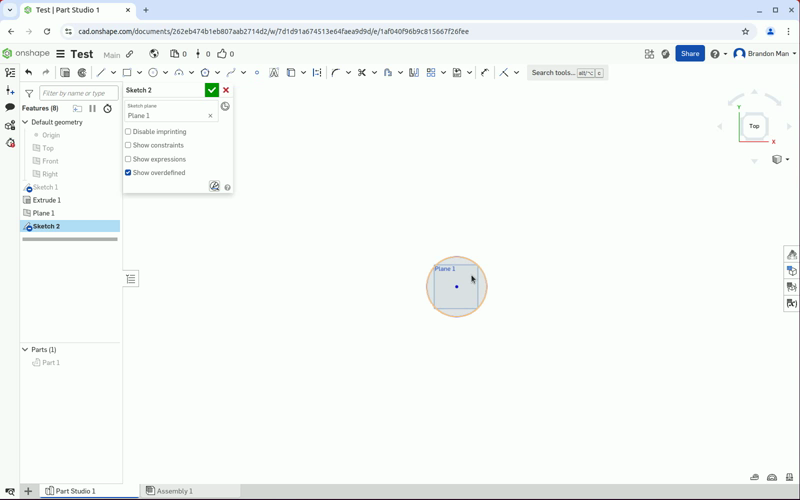
scroll(6)
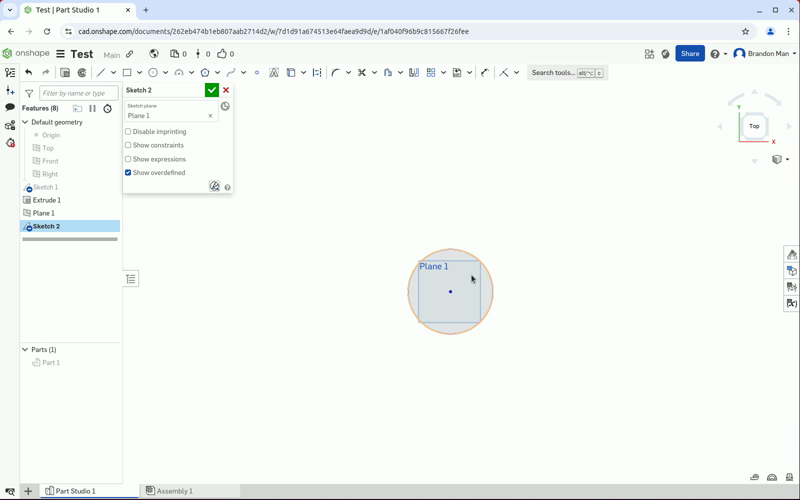
scroll(6)
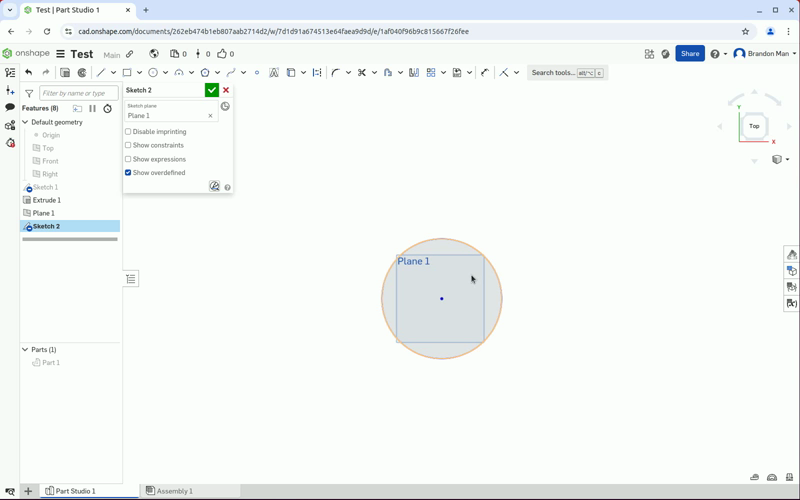
scroll(6)
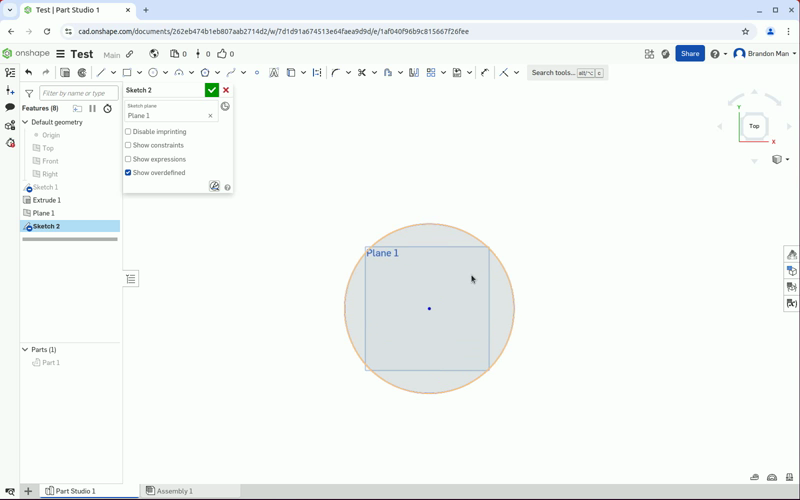
scroll(6)
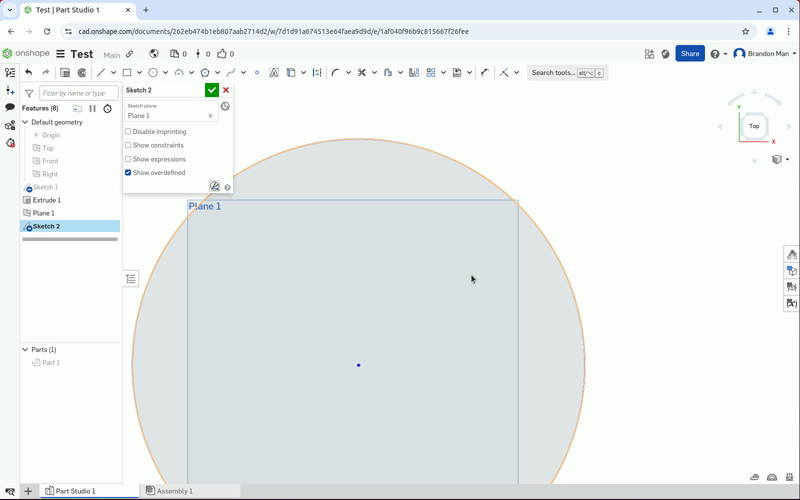
click(471, 274)
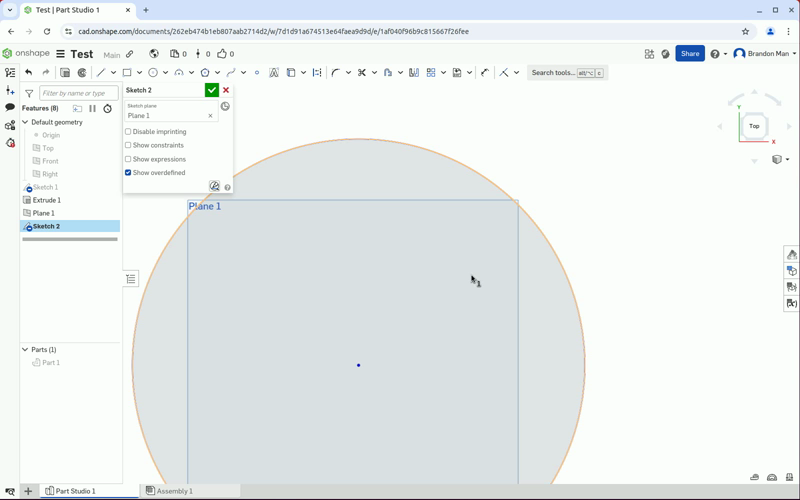
scroll(-6)
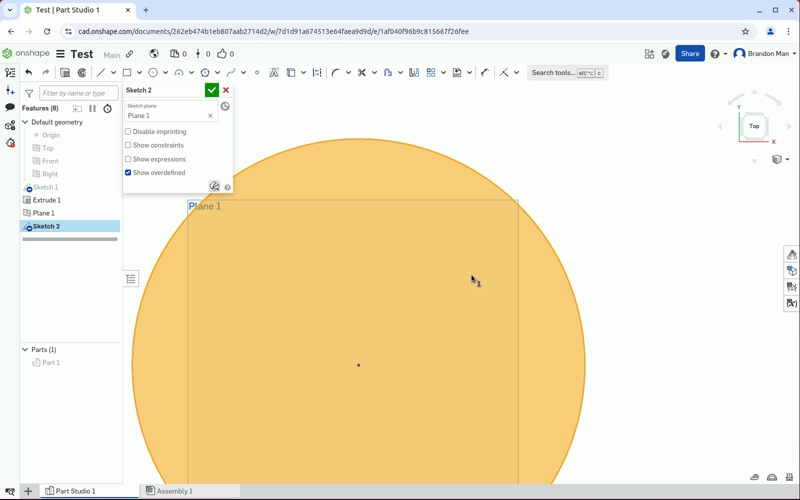
scroll(-6)
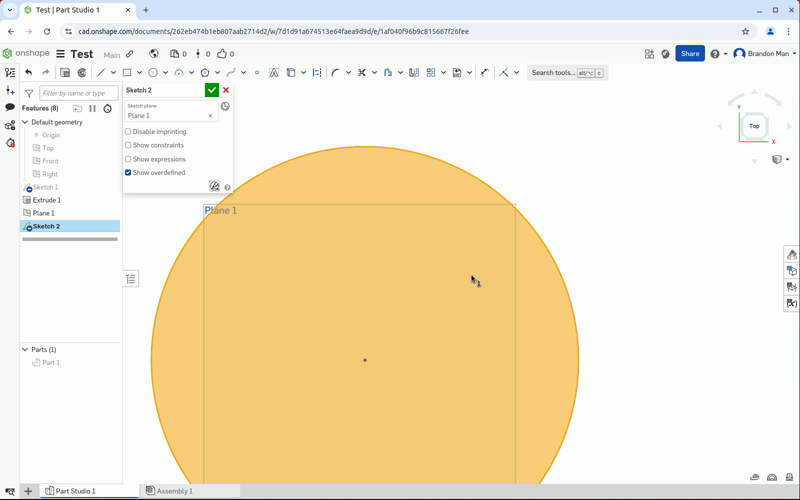
scroll(-6)
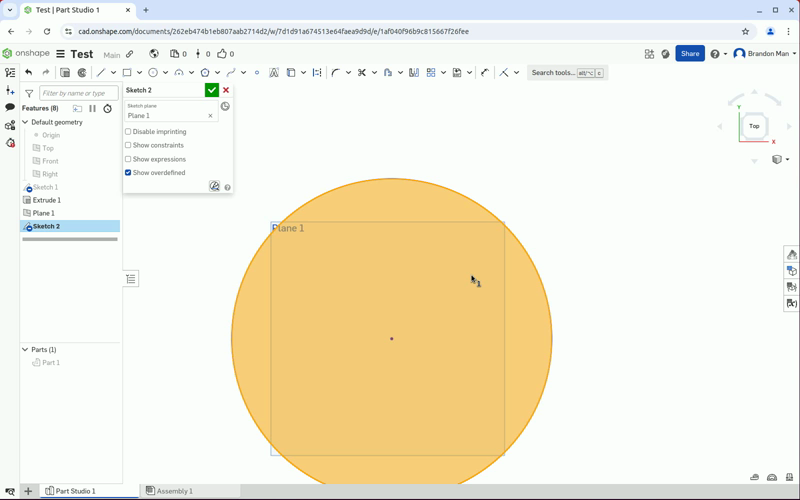
scroll(-6)
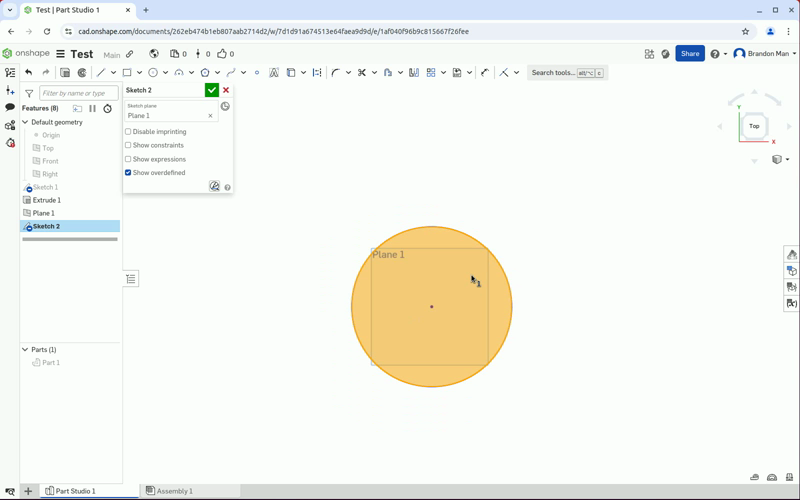
scroll(-6)
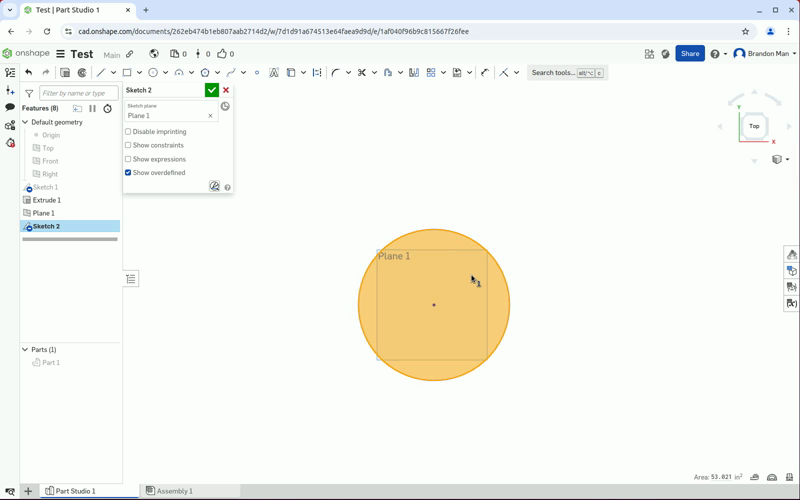
scroll(-6)
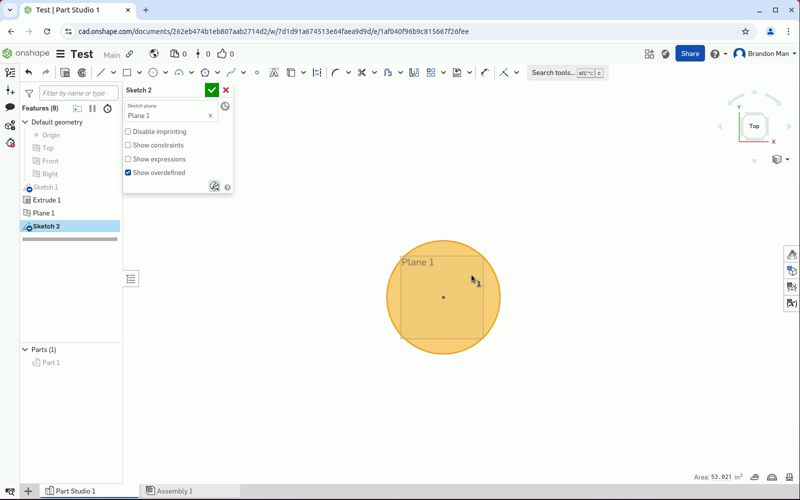
scroll(-6)
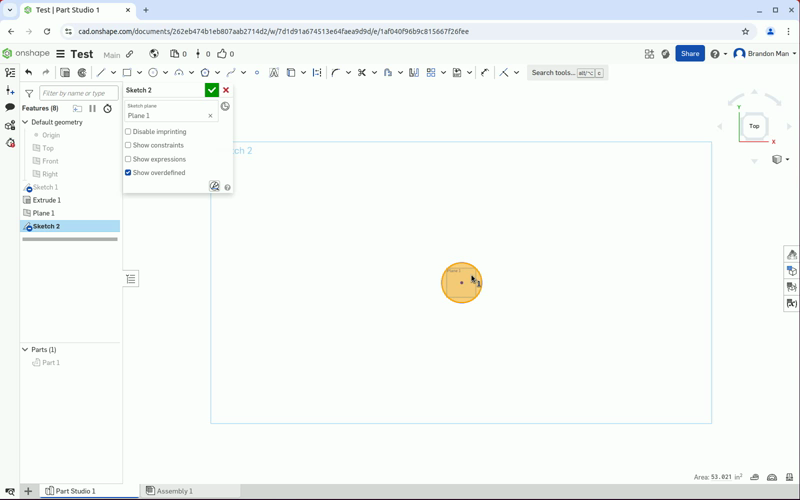
mouse_move(73, 352)
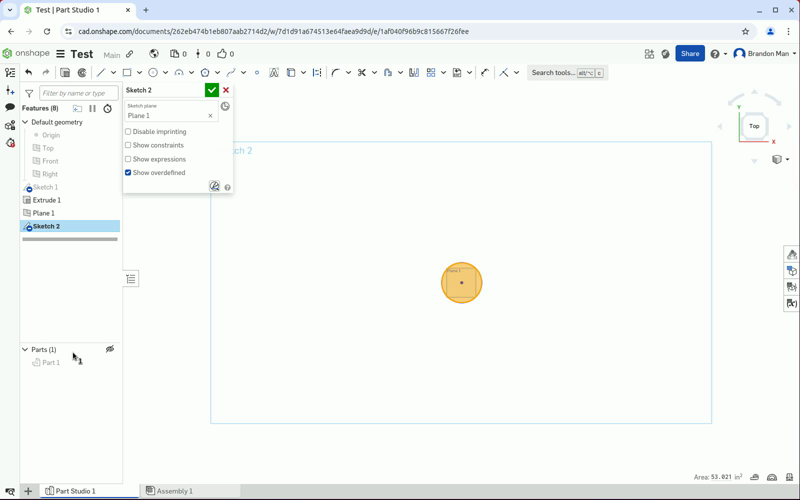
key(shift+y)
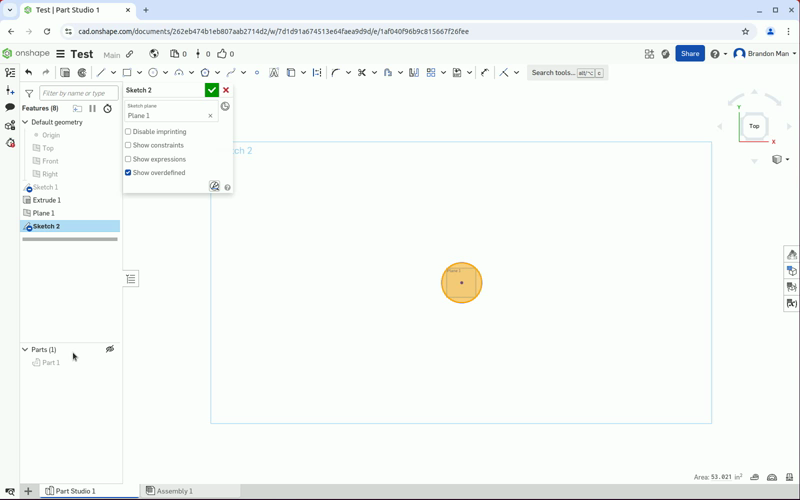
key(shift+e)
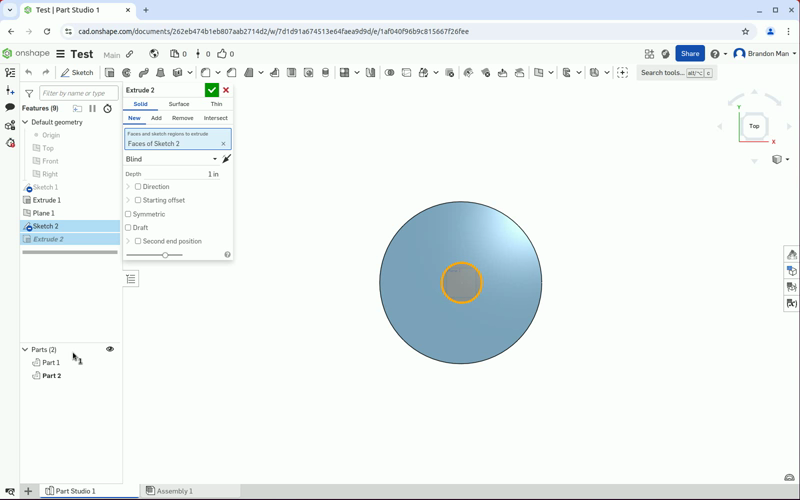
mouse_move(143, 106)
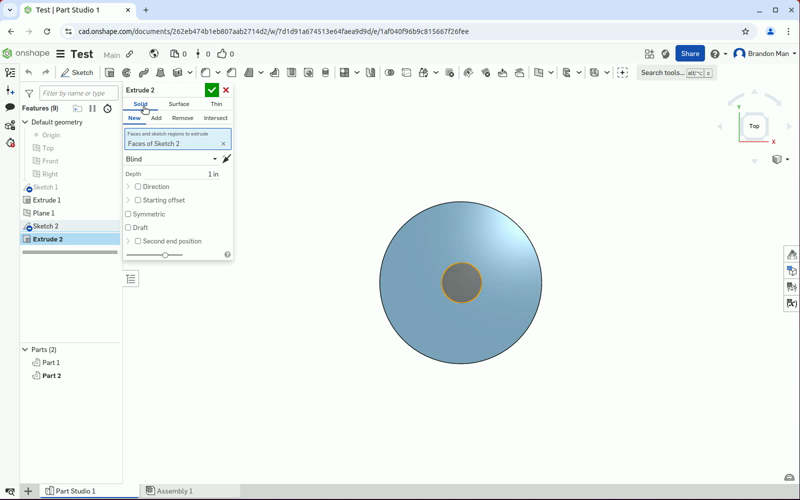
click(143, 106)
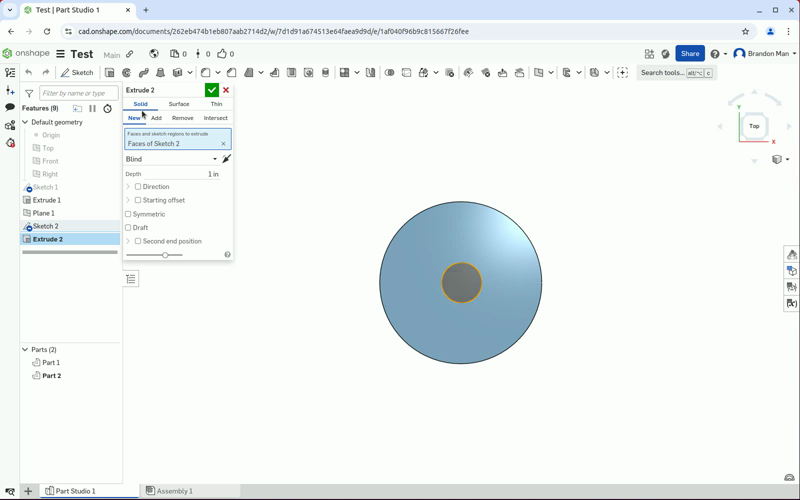
mouse_move(137, 120)
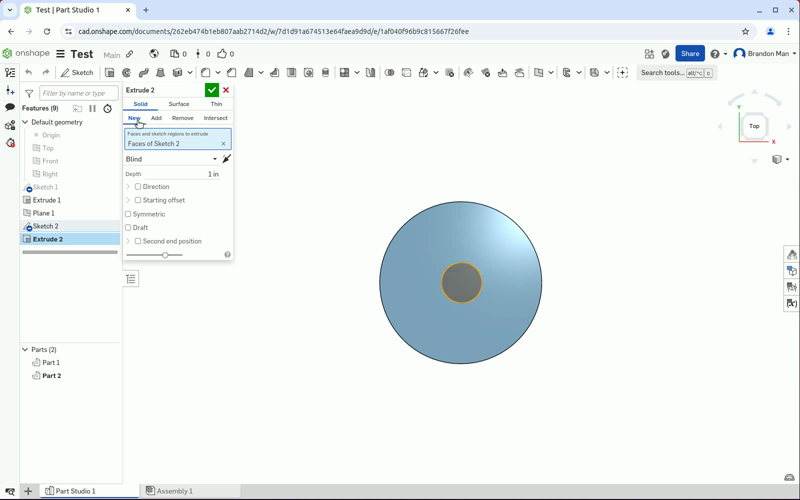
click(137, 120)
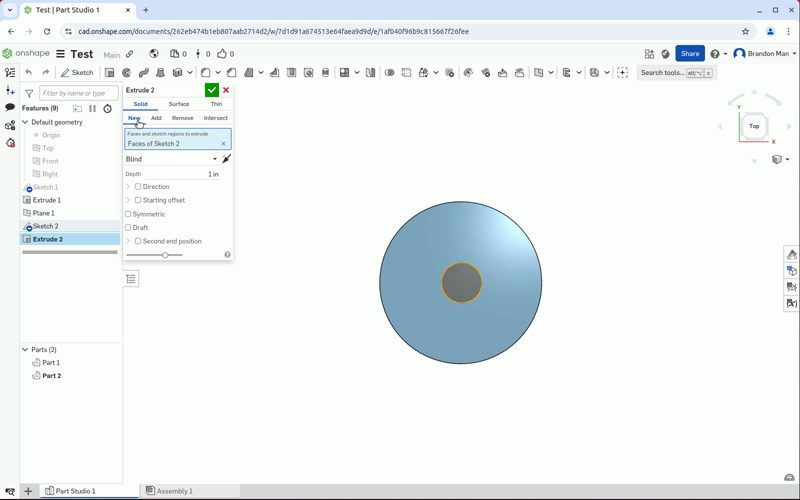
key(tab, 4)
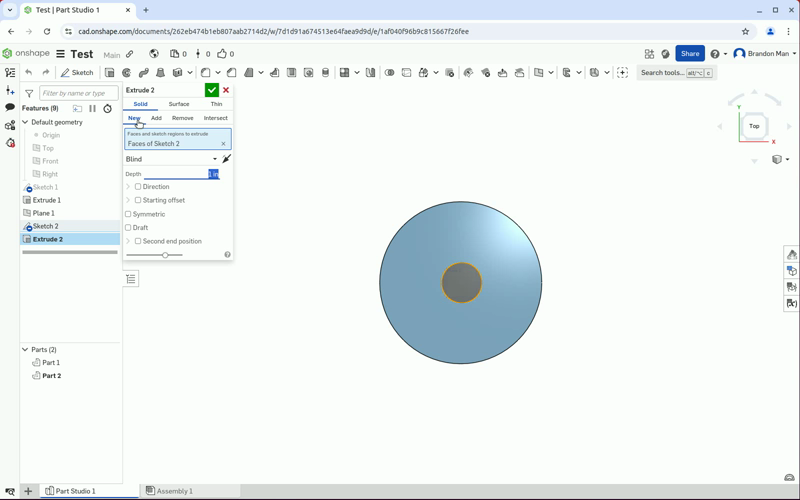
text(9.869)
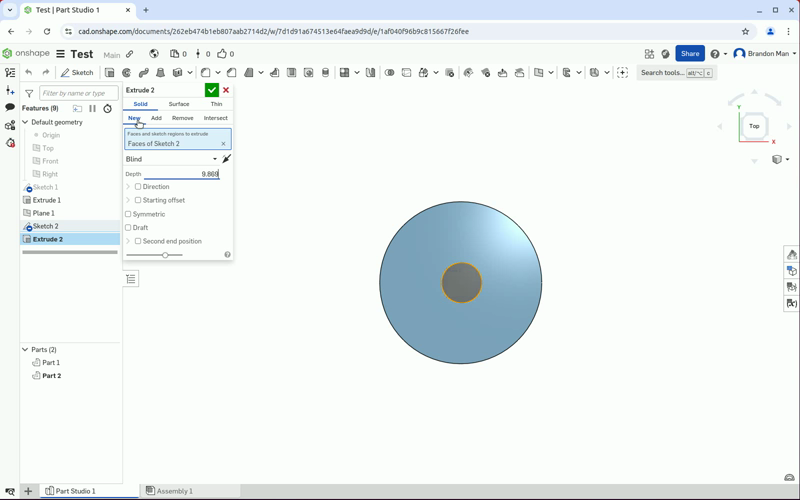
key(enter)
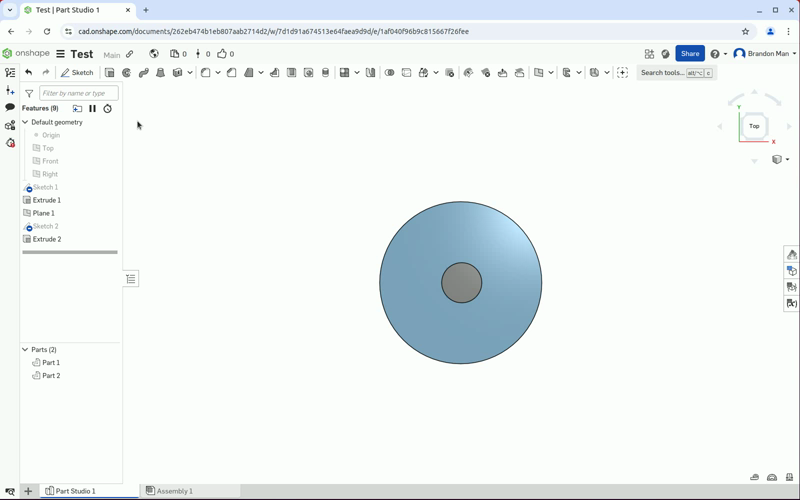
key(shift+h)
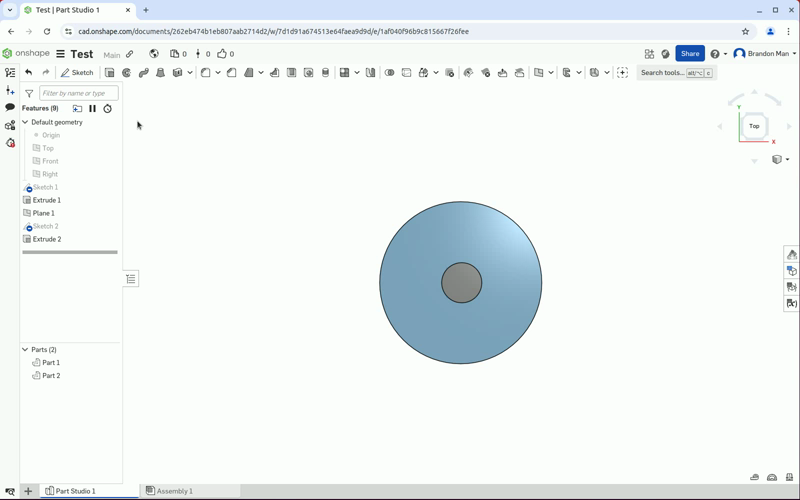
key(shift+h)
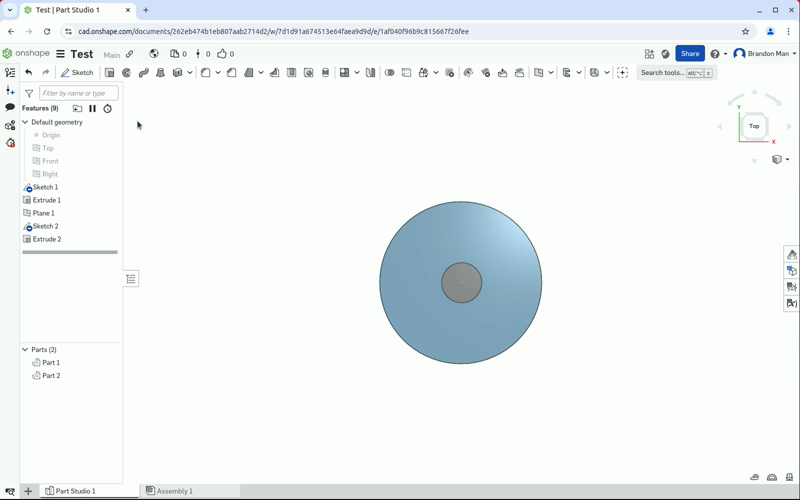
key(shift+7)
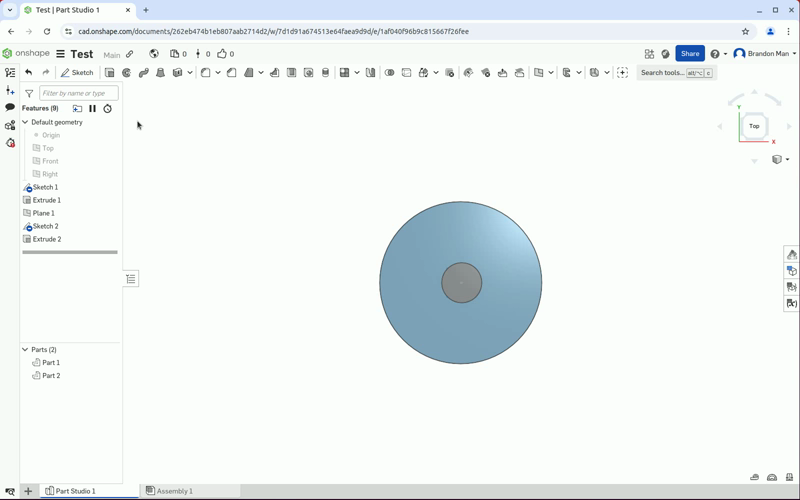
key(up, 3)
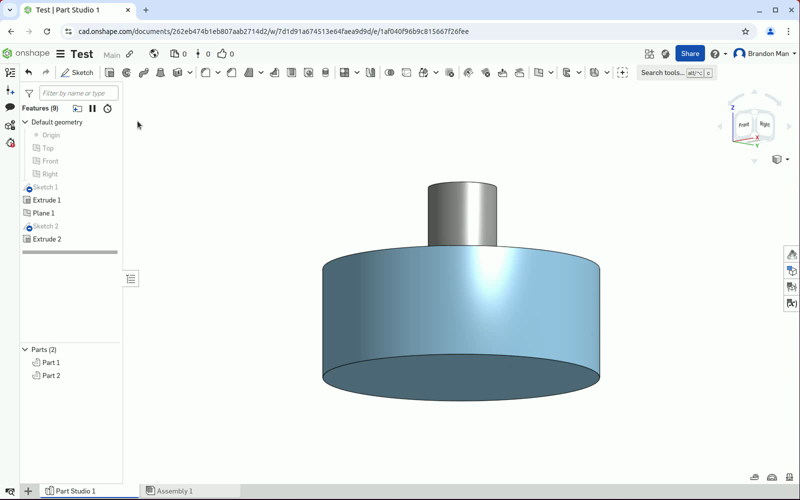
key(left, 3)
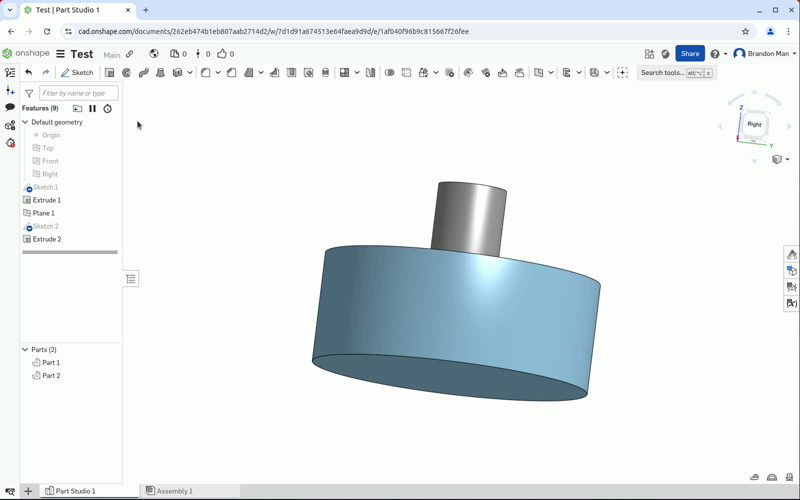
key(right, 3)
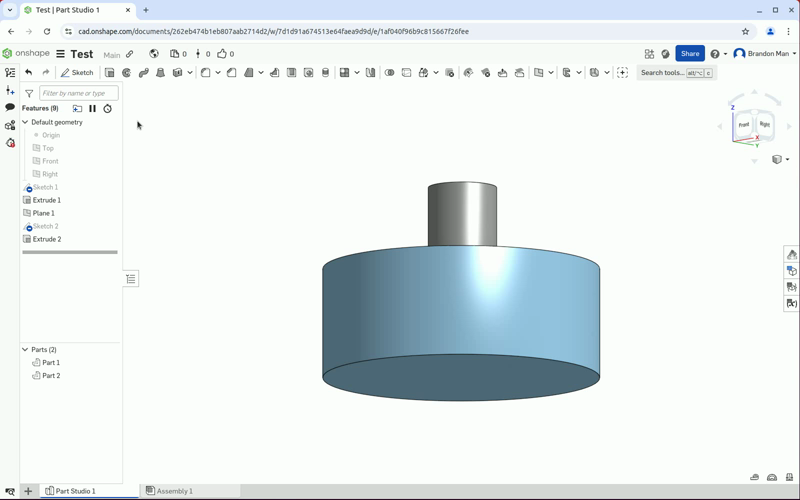
key(down, 3)
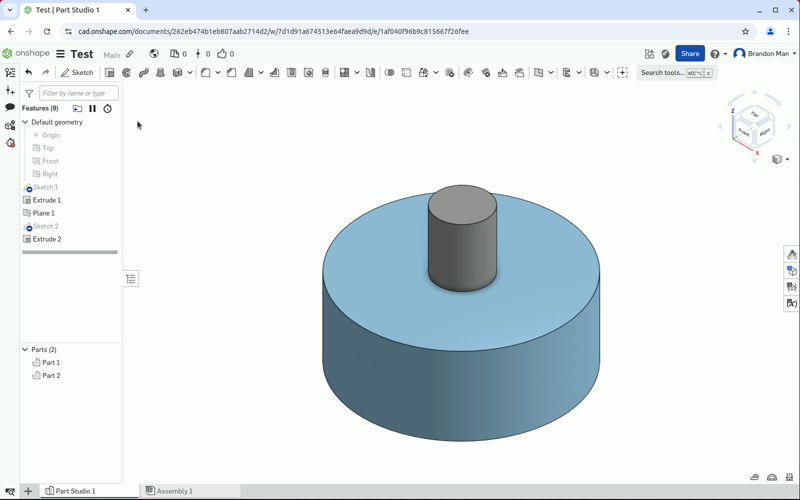
mouse_move(73, 189)
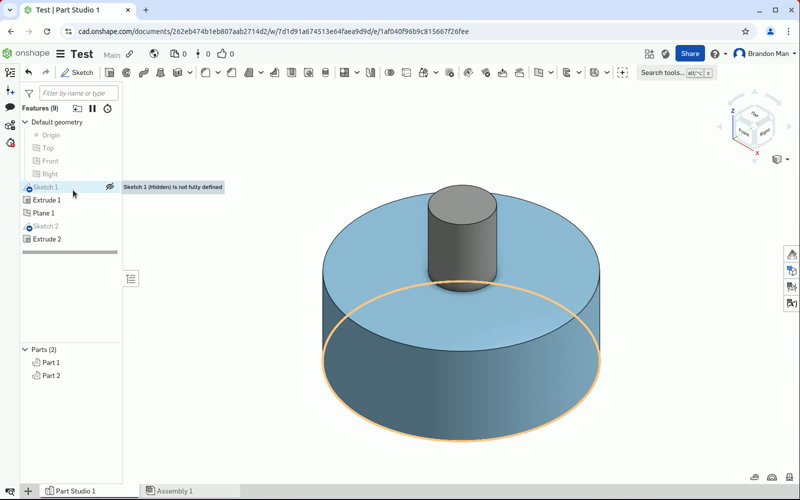
click(73, 189)